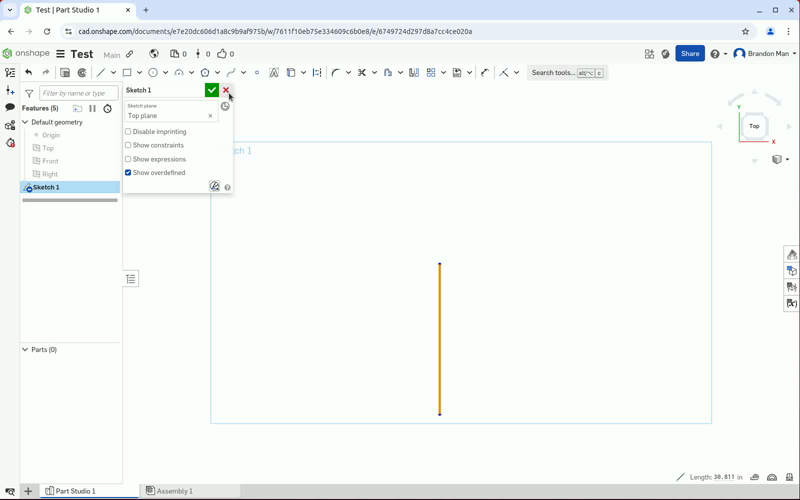
key(shift+h)
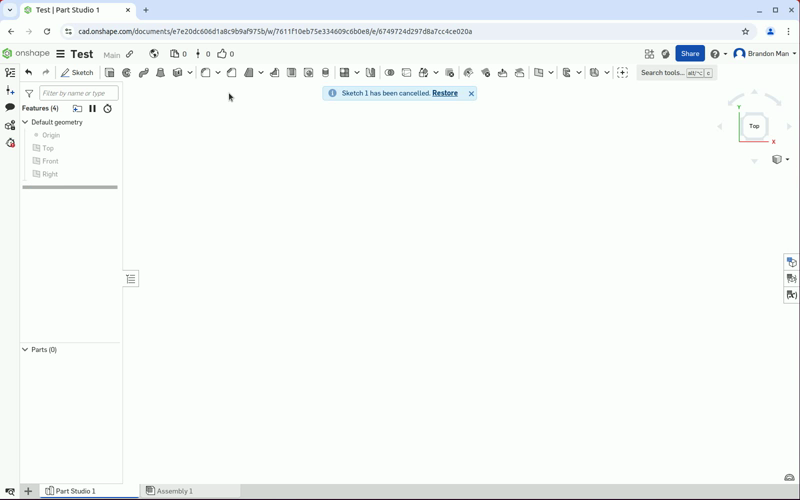
mouse_move(73, 352)
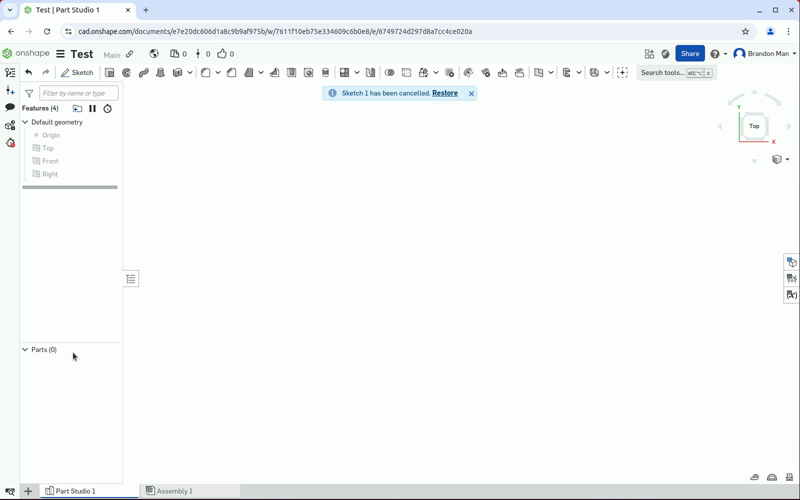
key(y)
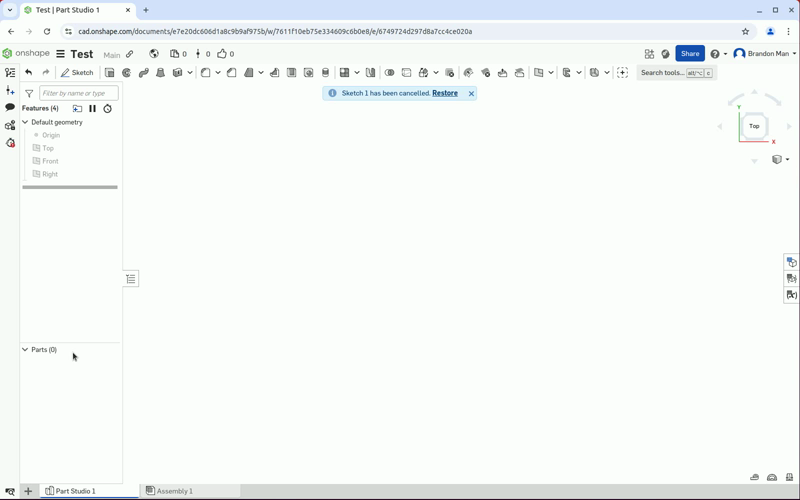
key(shift+p)
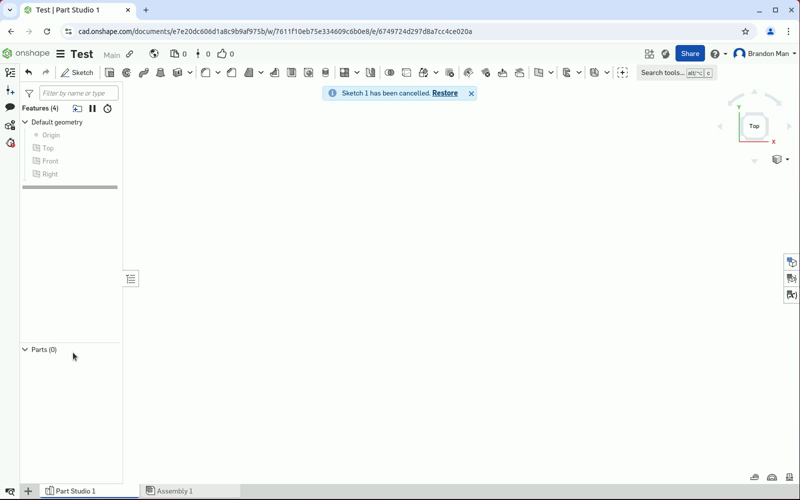
key(space)
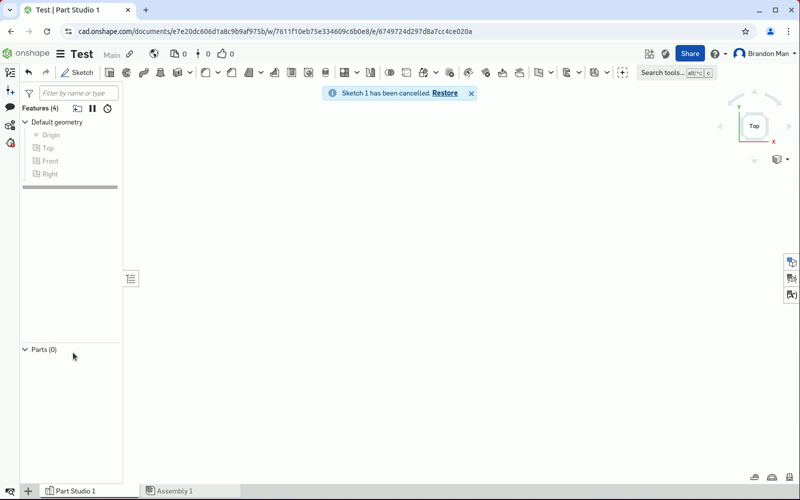
key_down(shift)
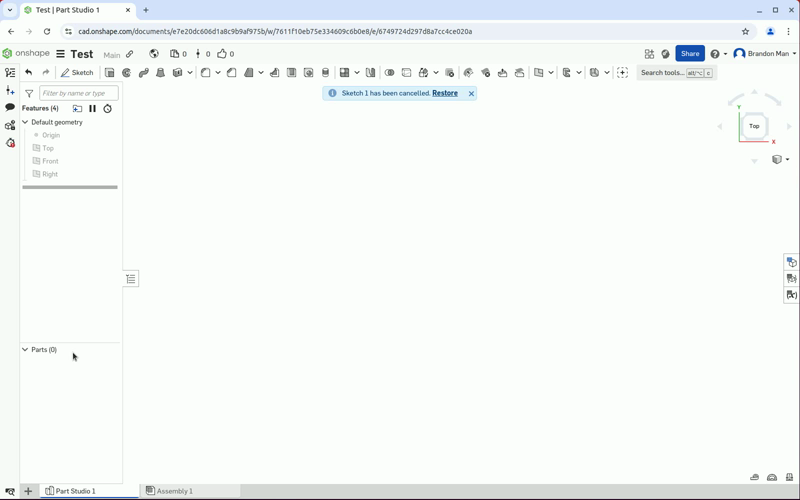
key(up)
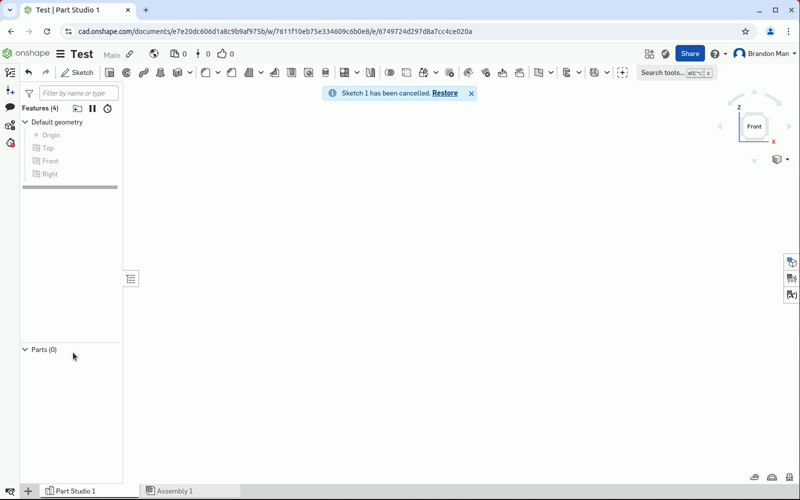
key_up(shift)
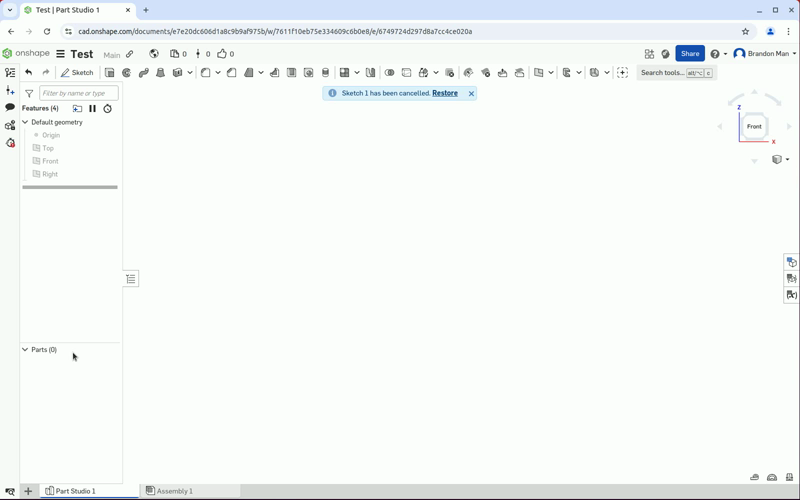
key(space)
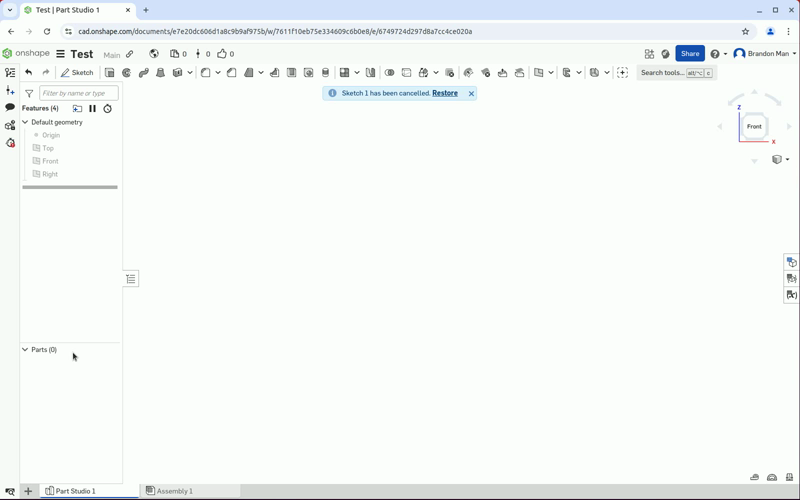
key_down(shift)
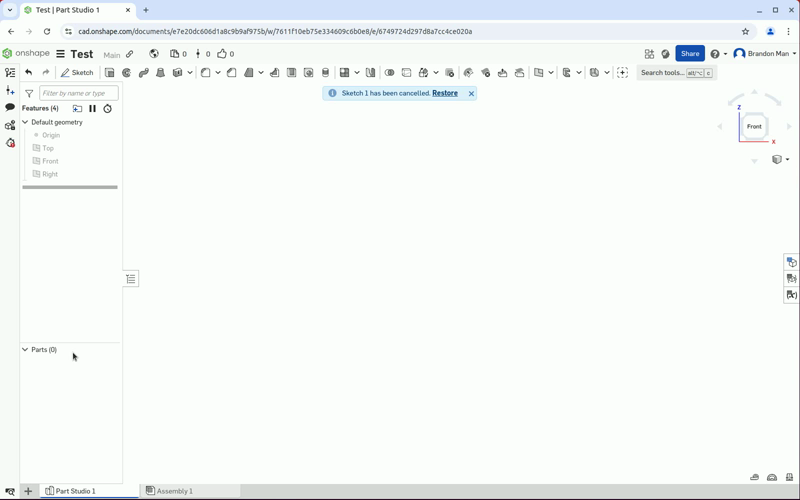
key(left)
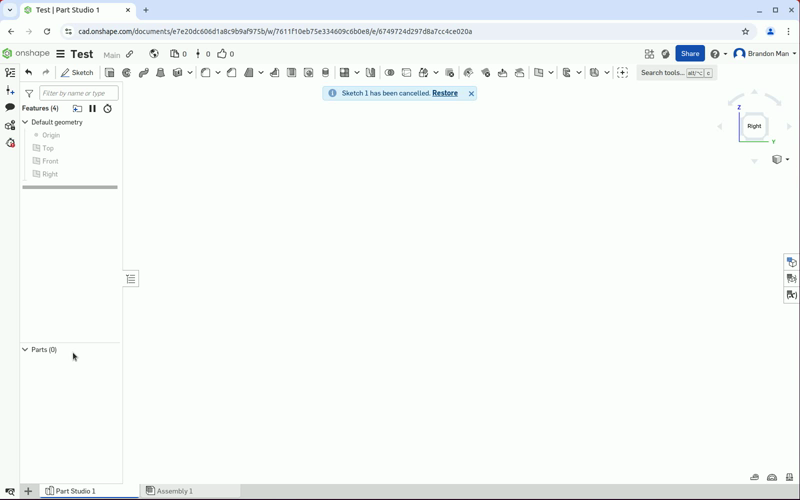
key_up(shift)
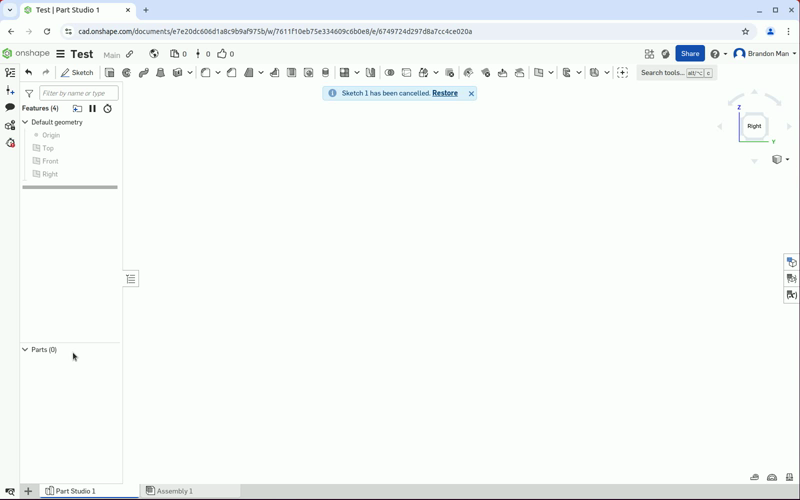
mouse_move(73, 352)
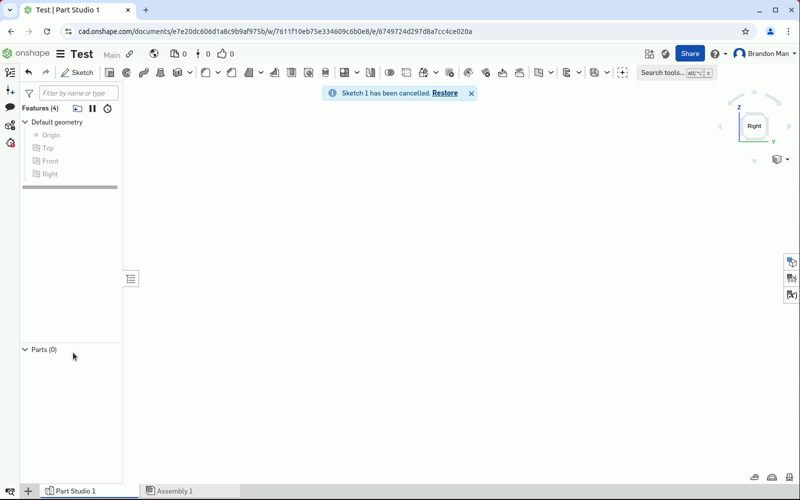
key(shift+y)
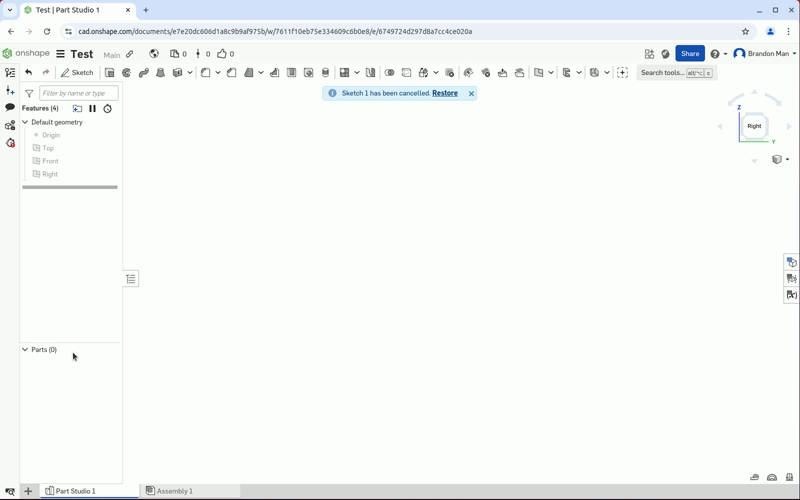
key(shift+s)
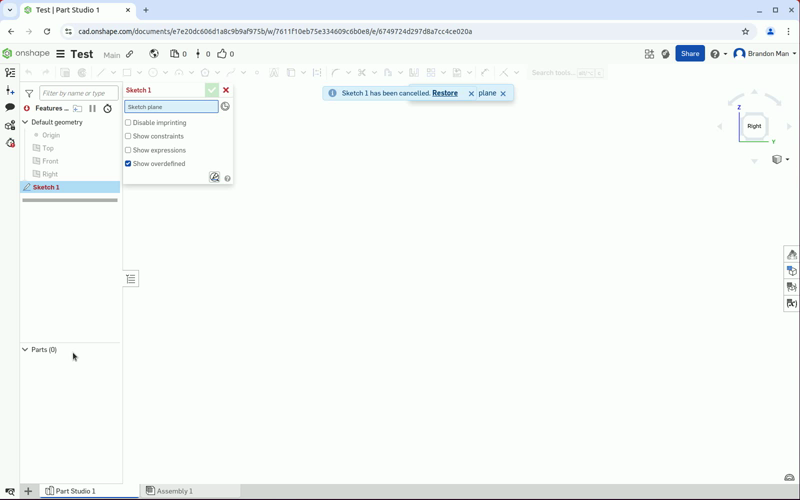
mouse_move(73, 176)
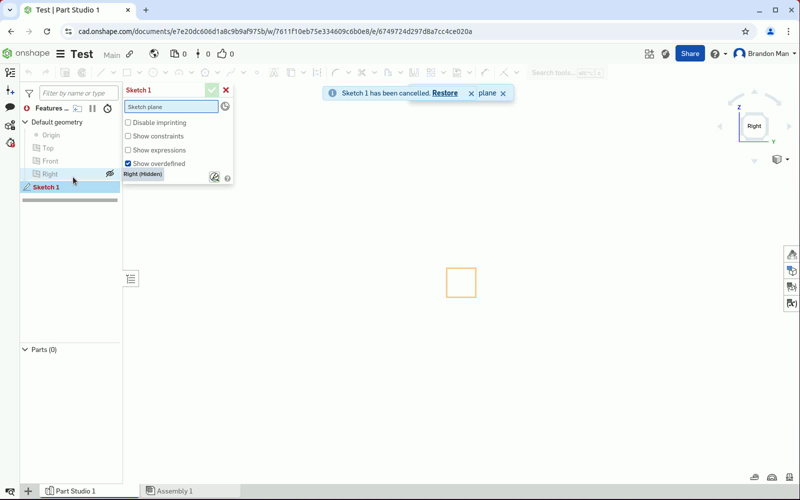
click(73, 176)
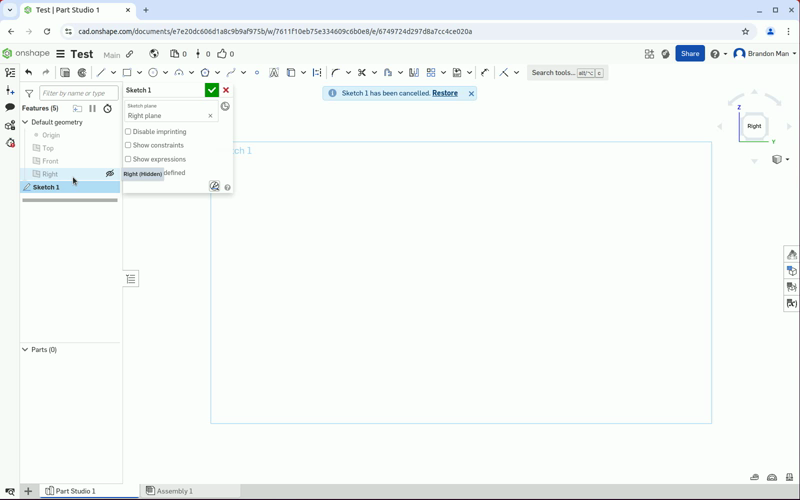
mouse_move(73, 352)
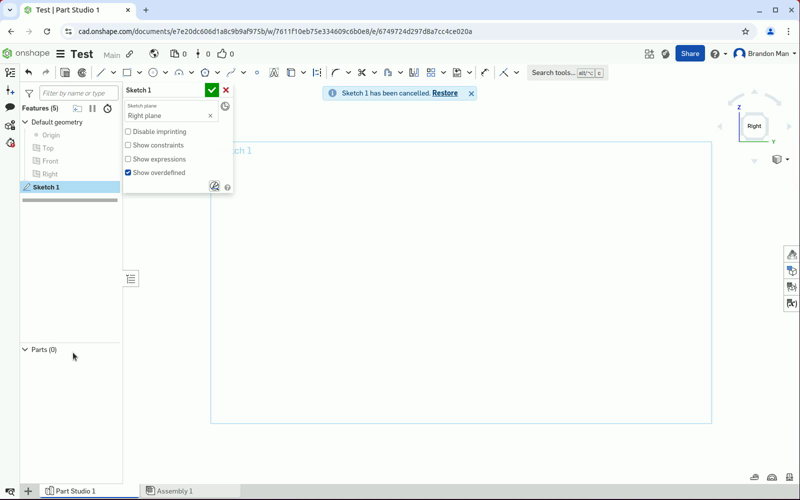
key(y)
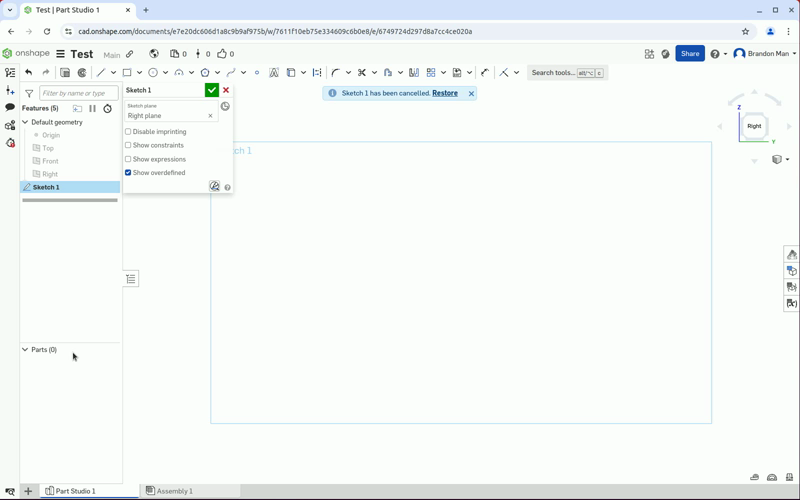
key(c)
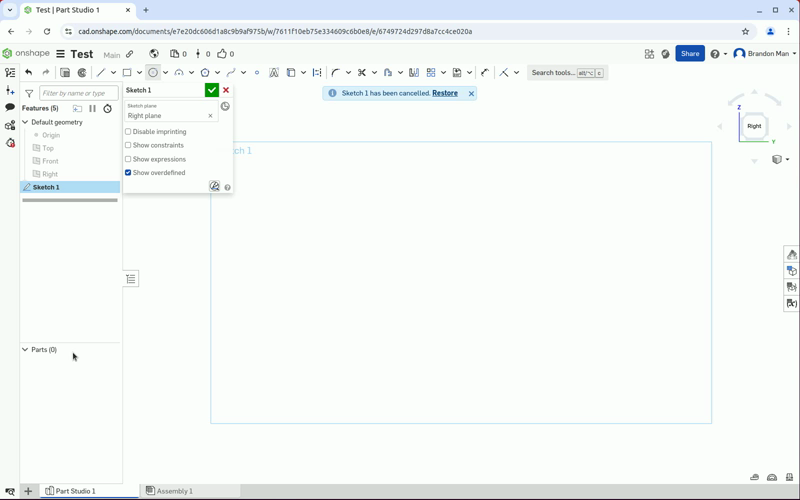
key_down(shift)
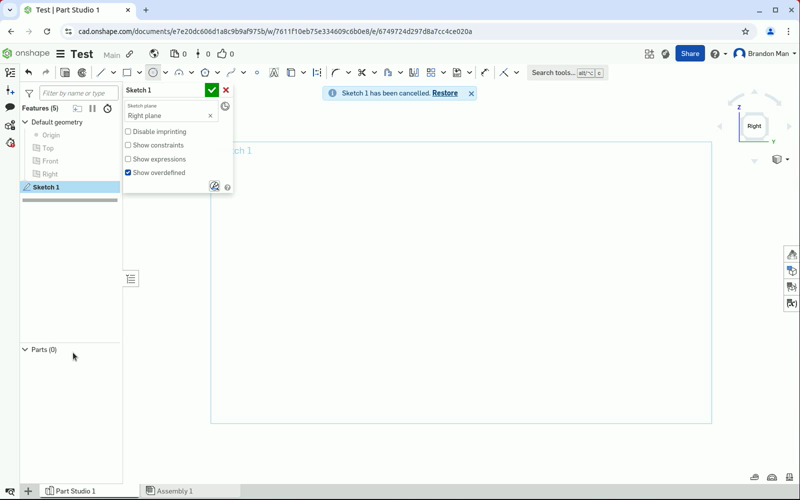
mouse_move(461, 282)
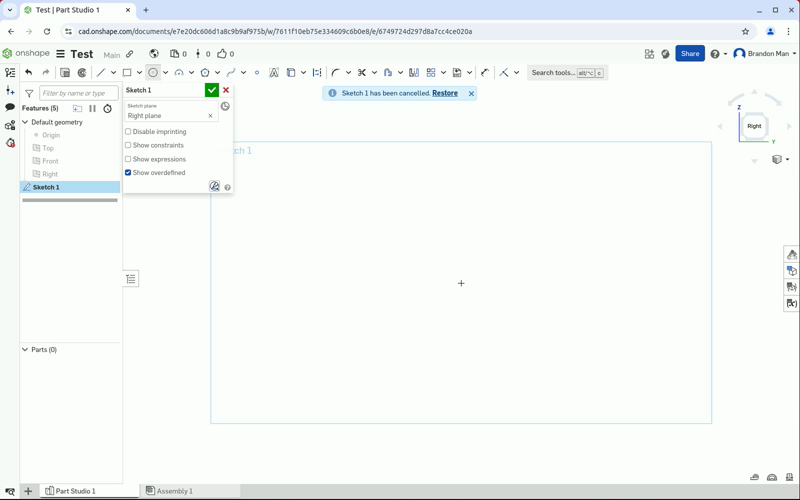
click(461, 282)
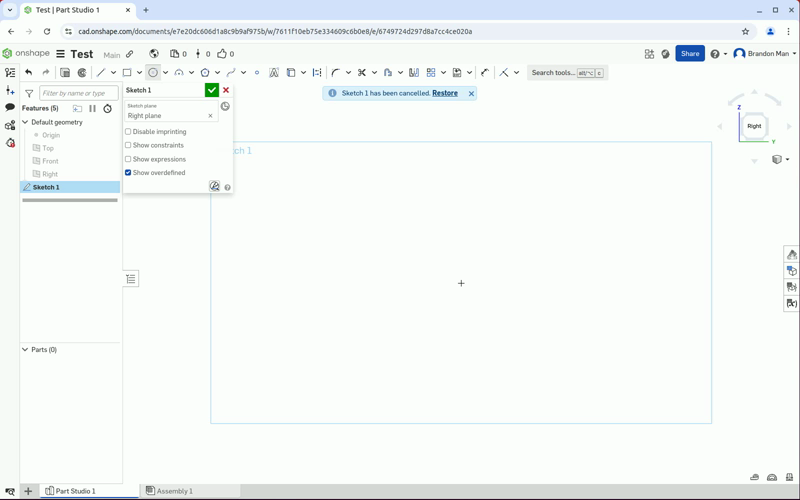
key_up(shift)
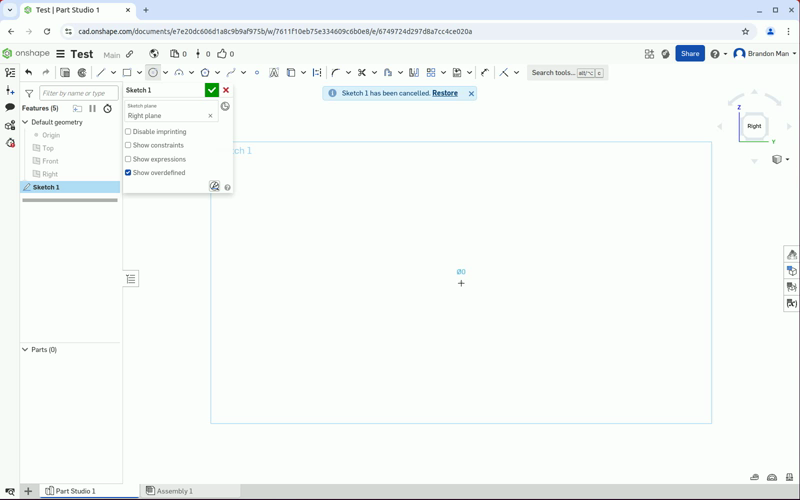
mouse_move(574, 282)
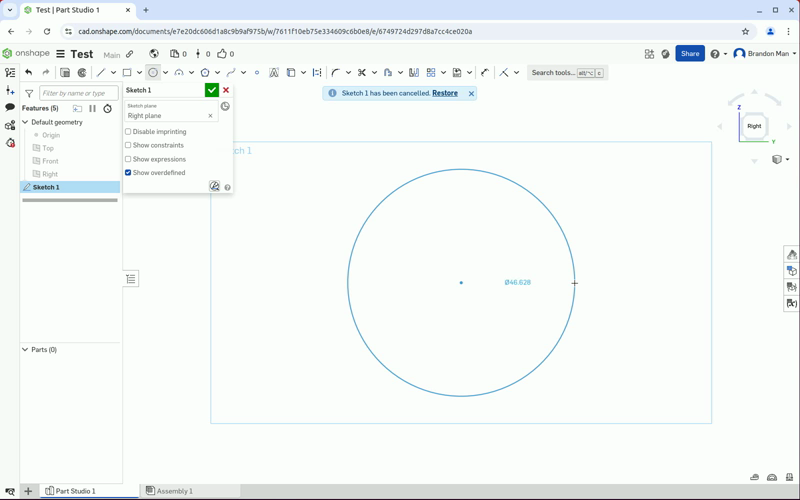
click(574, 282)
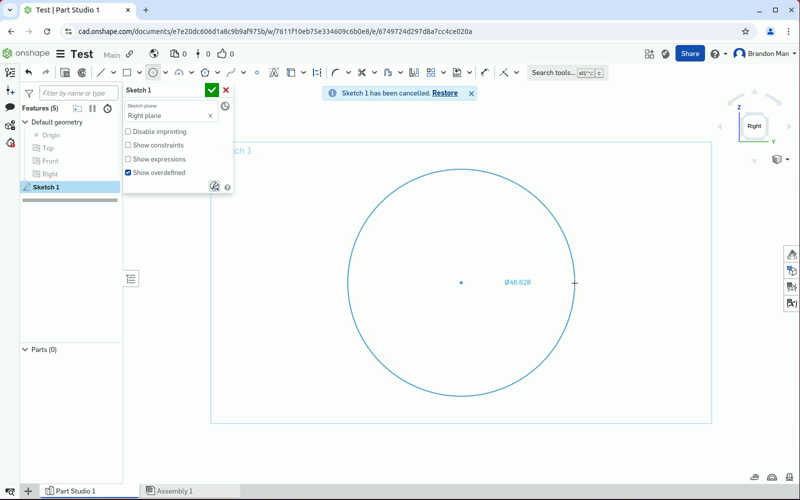
key(esc)
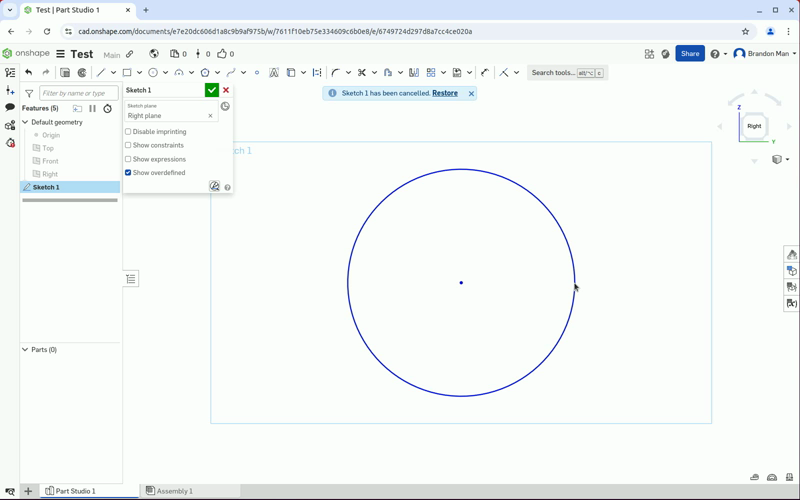
mouse_move(390, 284)
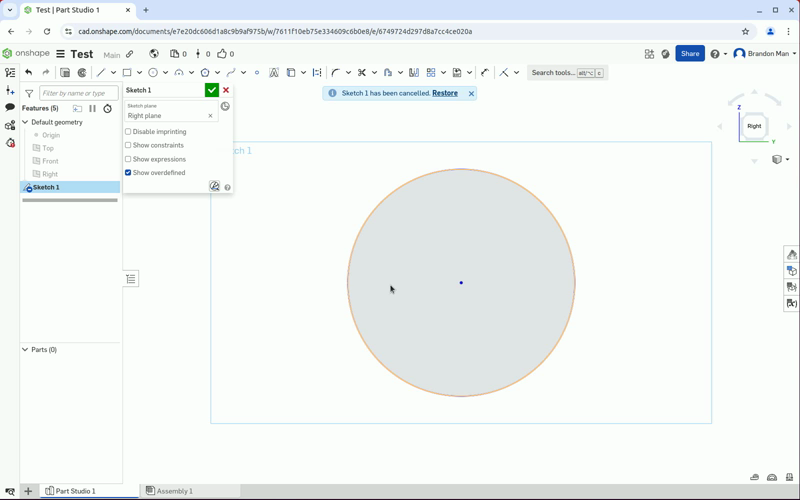
click(390, 284)
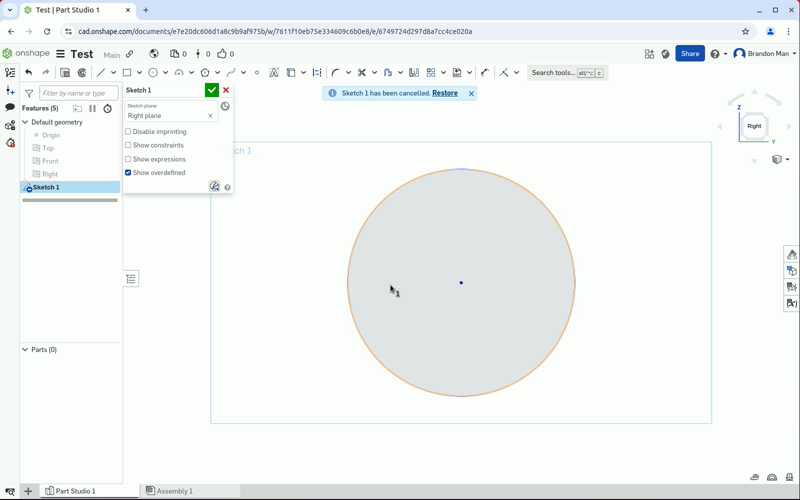
mouse_move(73, 352)
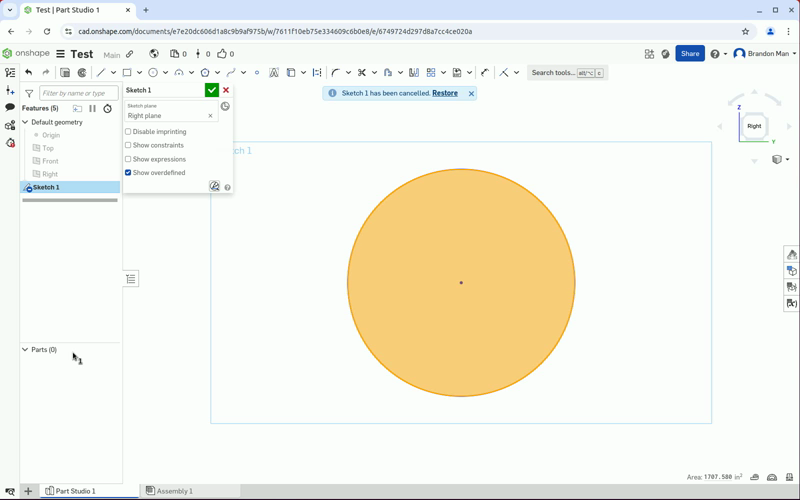
key(shift+y)
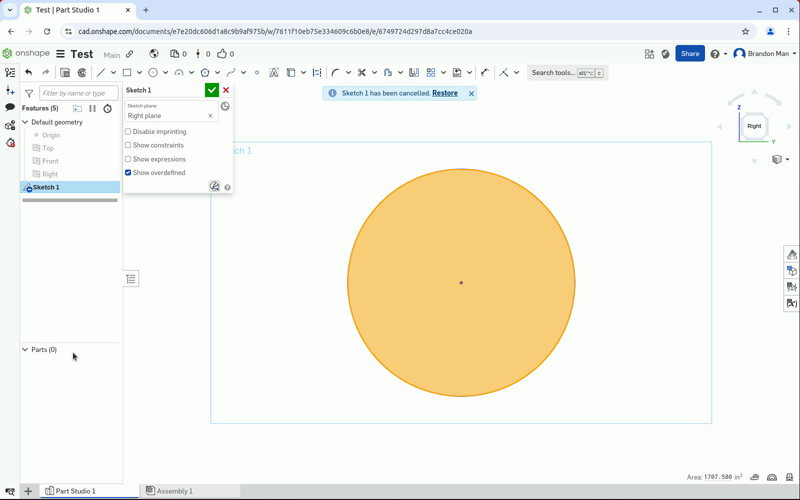
key(shift+e)
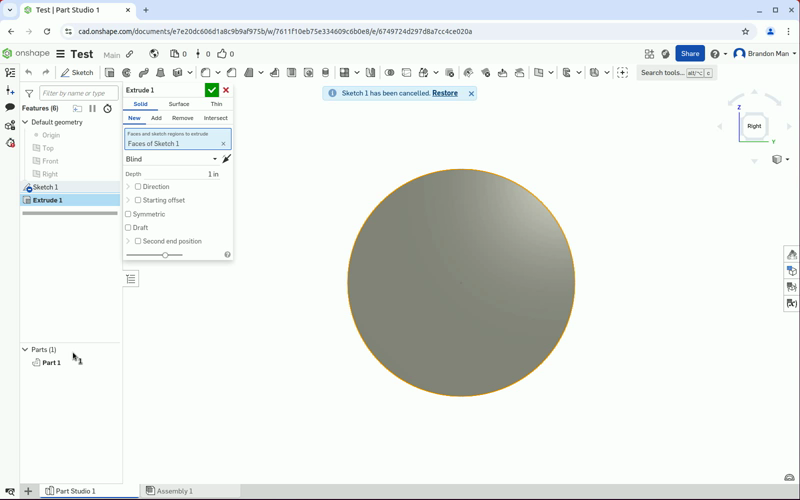
mouse_move(143, 106)
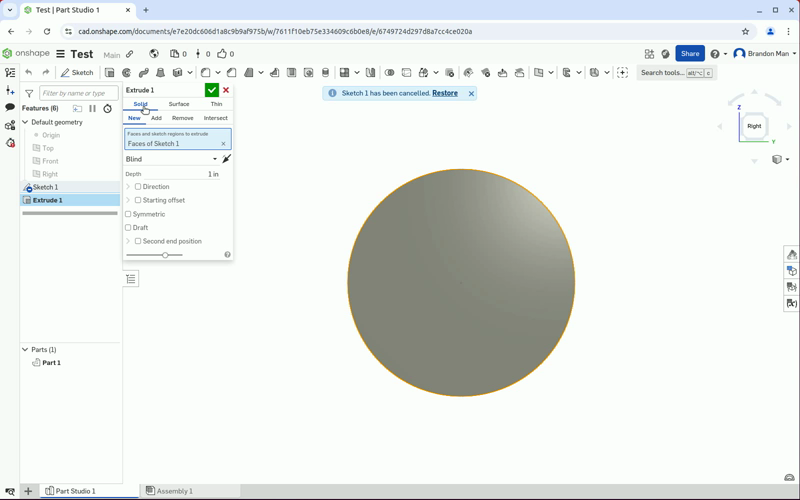
click(143, 106)
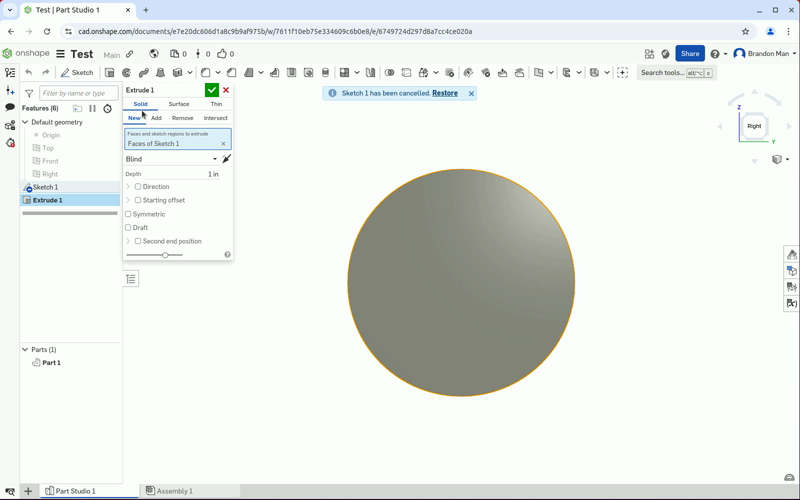
mouse_move(137, 120)
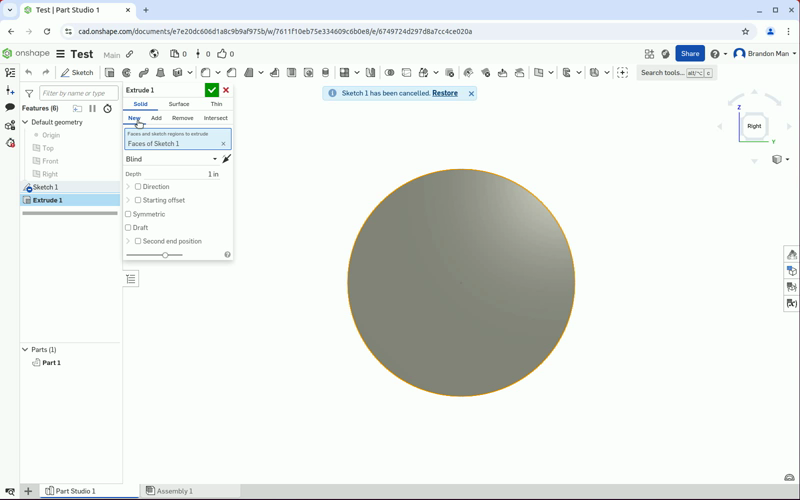
click(137, 120)
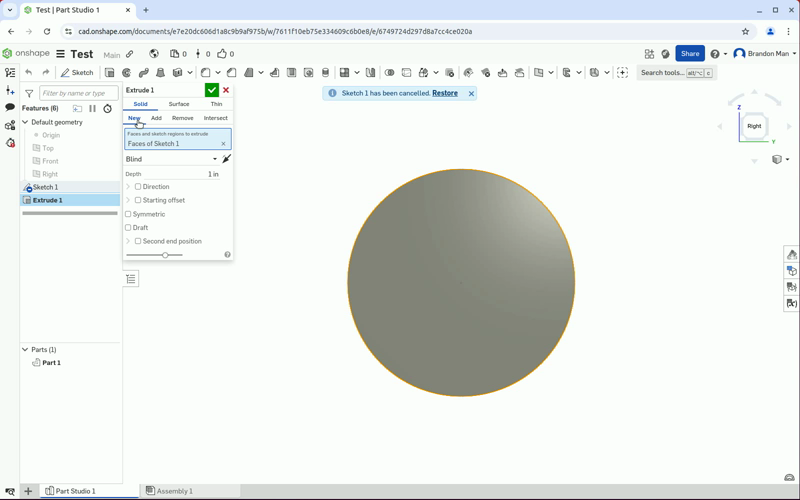
key(tab, 4)
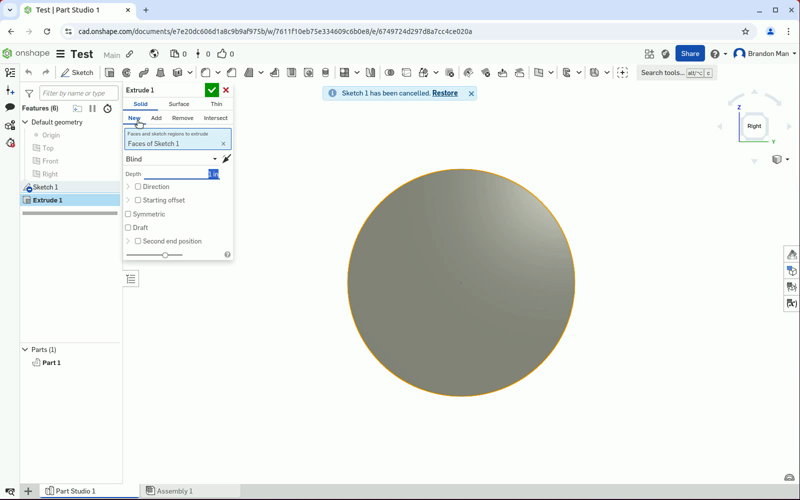
text(4.814)
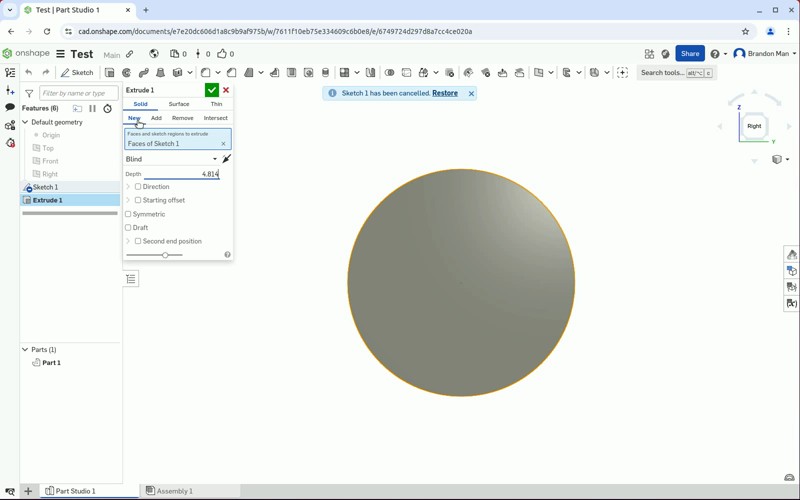
key(tab, 3)
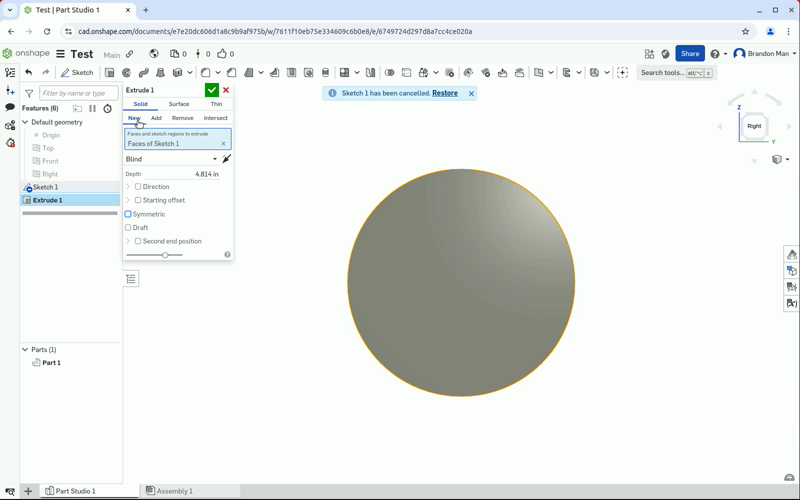
key(space)
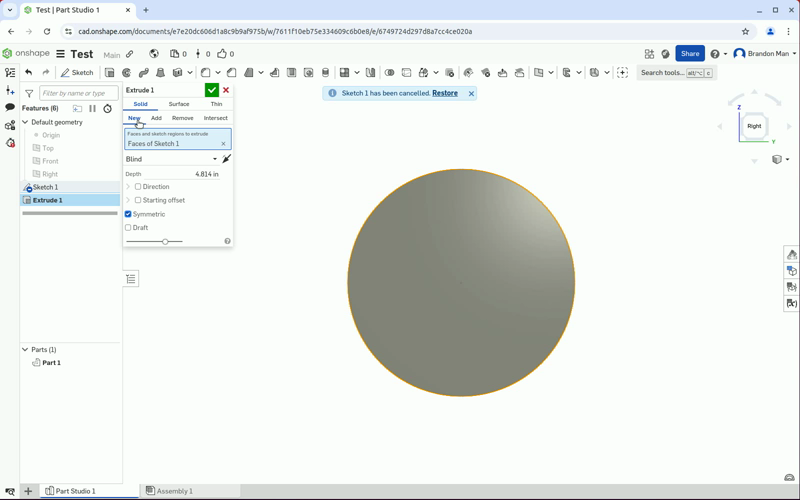
key(enter)
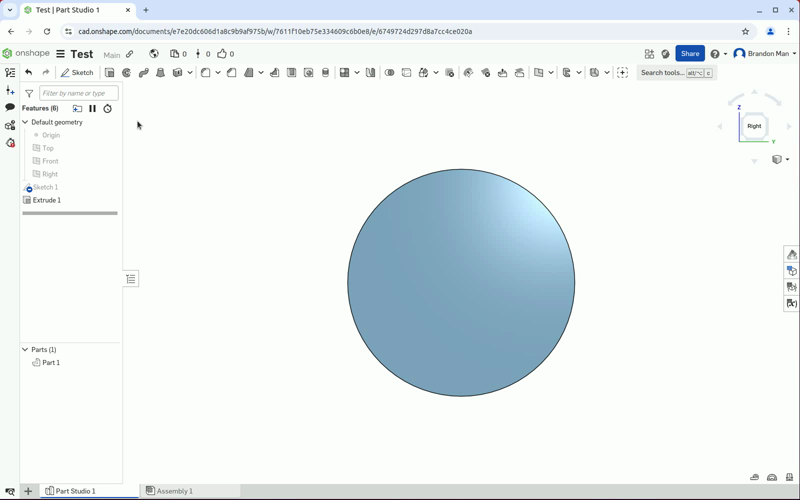
key(shift+h)
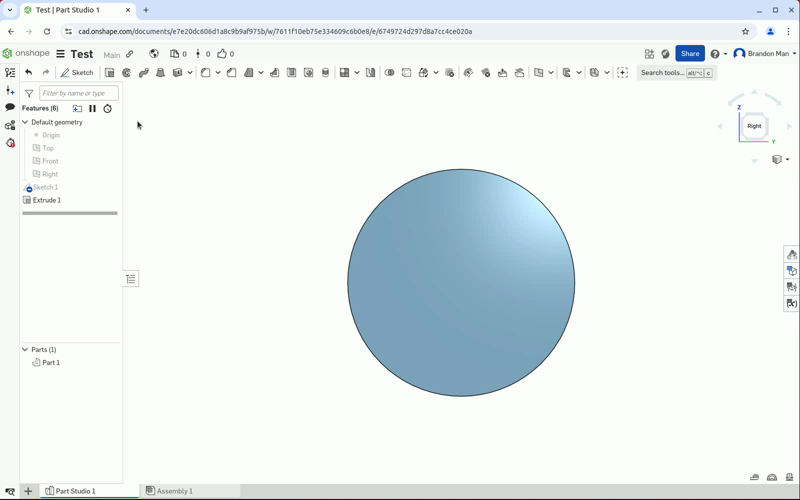
key(shift+h)
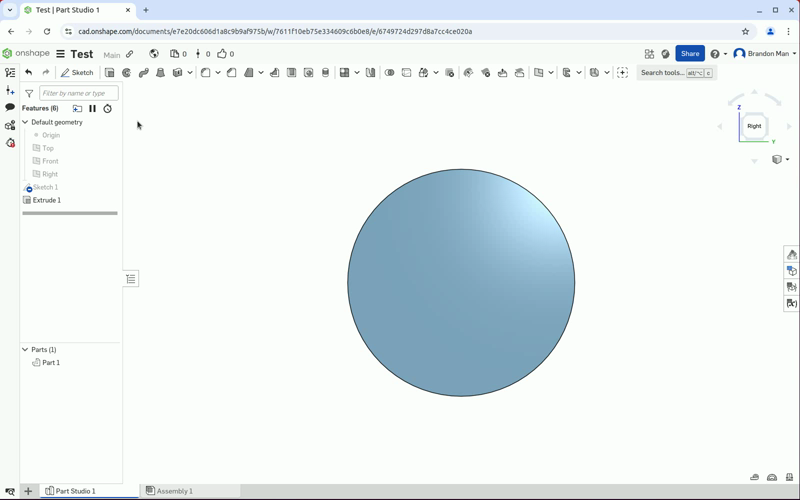
mouse_move(73, 189)
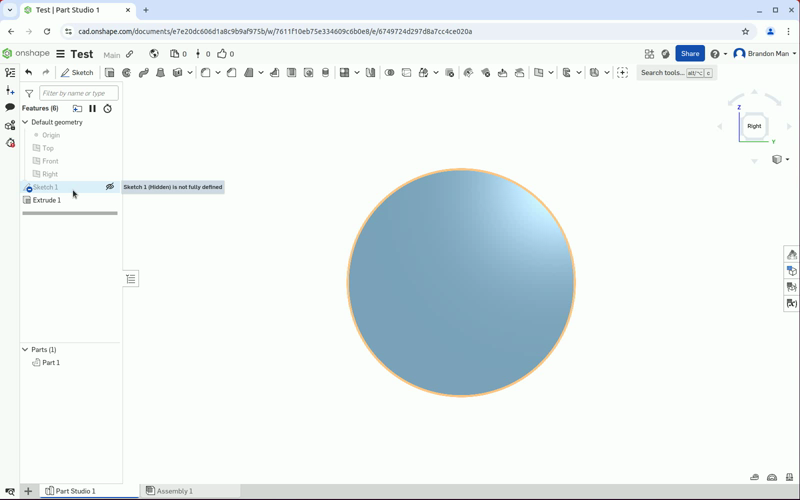
click(73, 189)
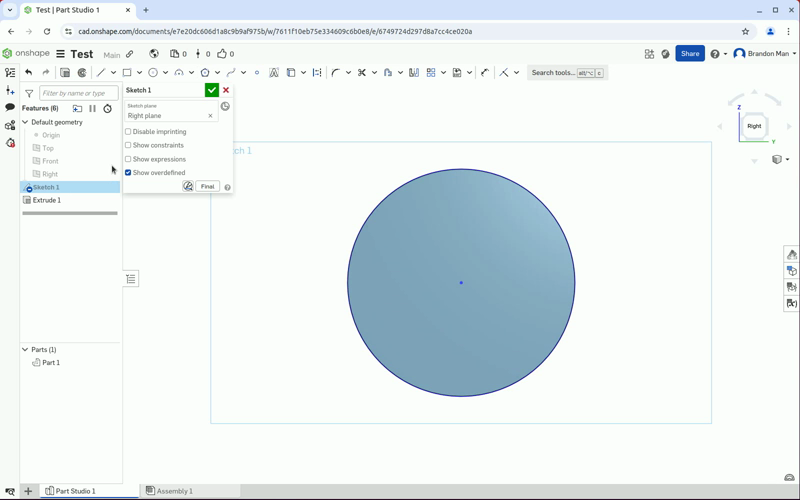
mouse_move(229, 92)
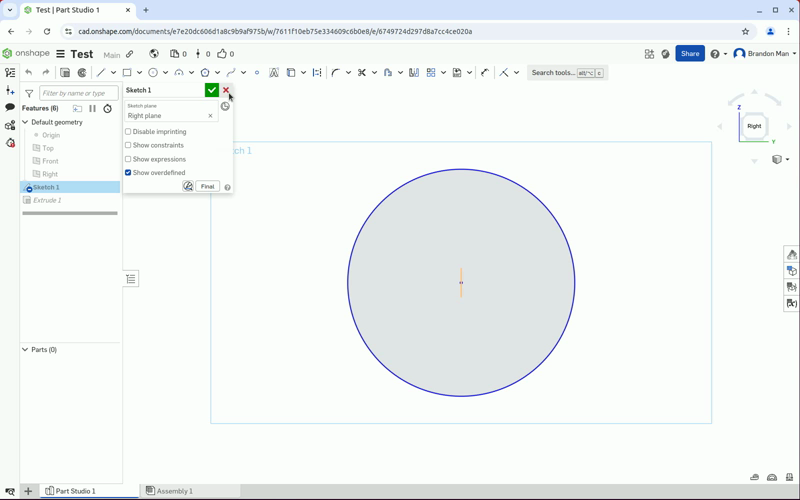
click(229, 92)
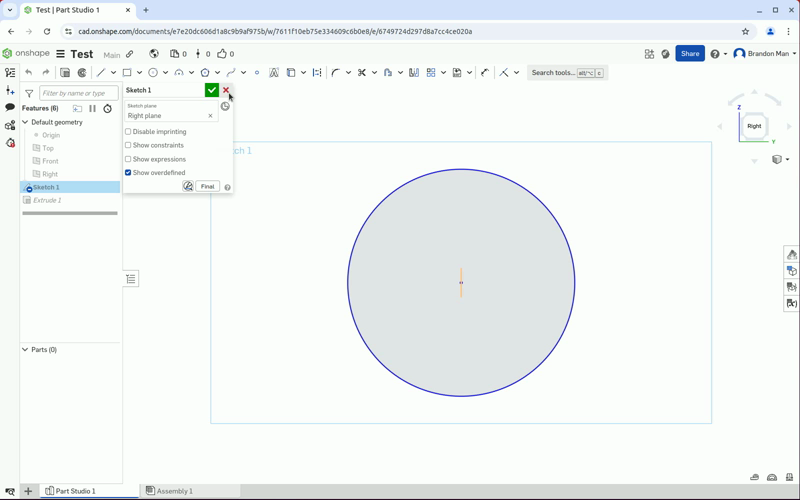
key(shift+s)
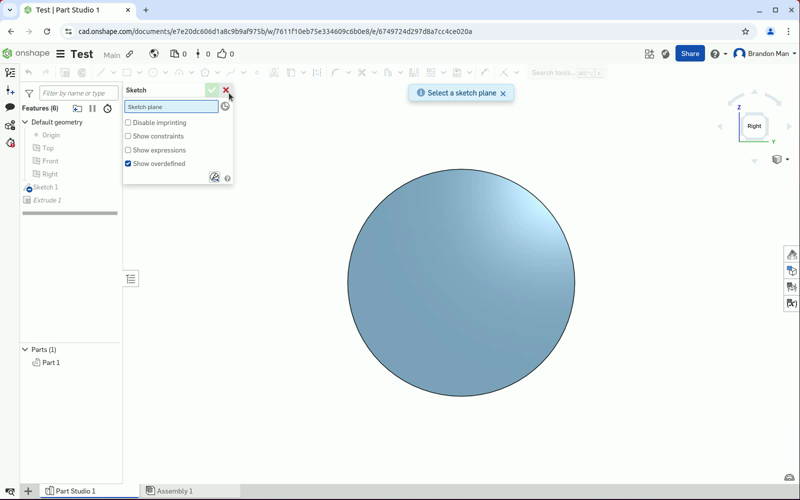
mouse_move(73, 176)
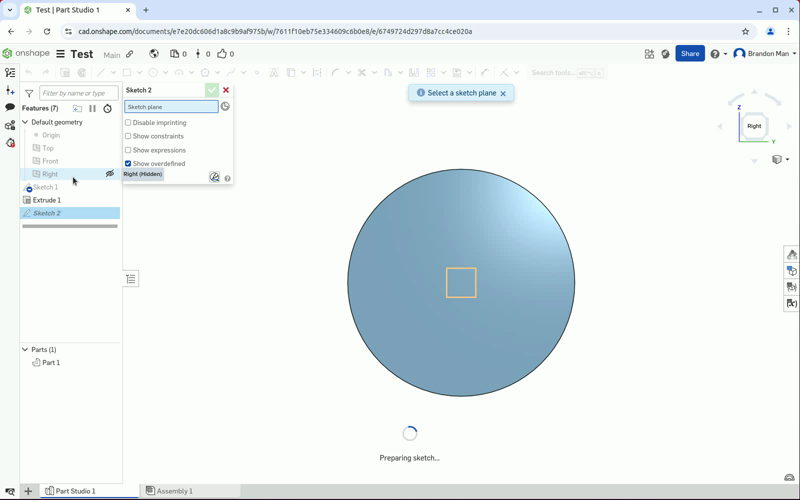
click(73, 176)
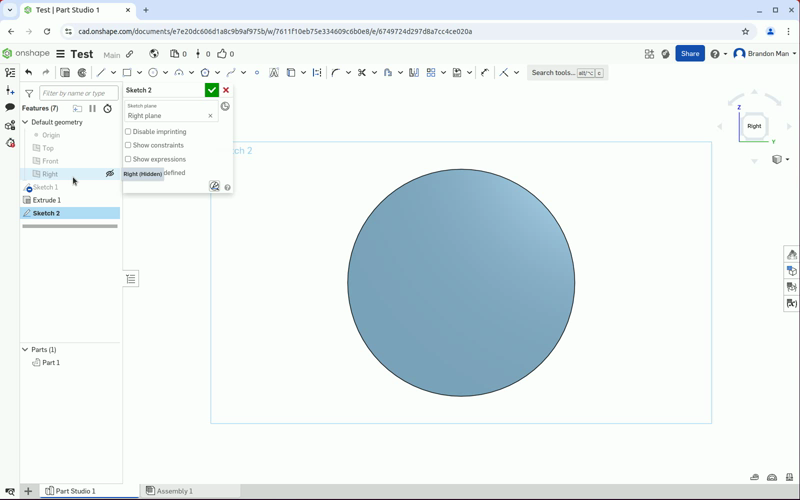
mouse_move(73, 352)
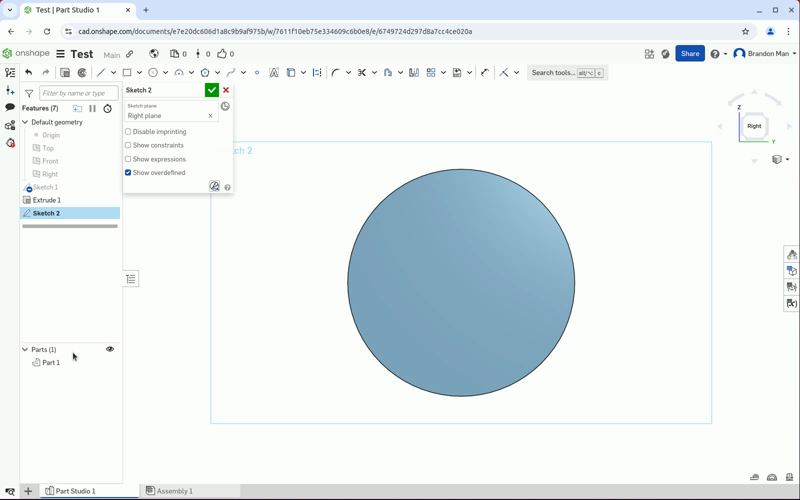
key(y)
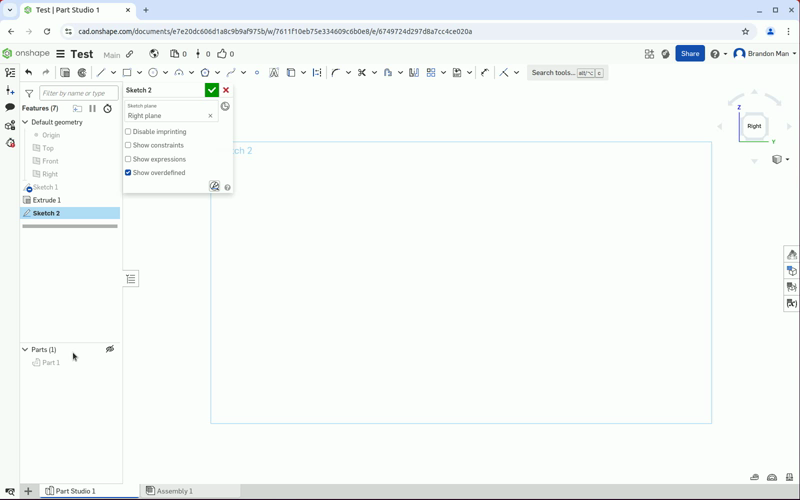
key(c)
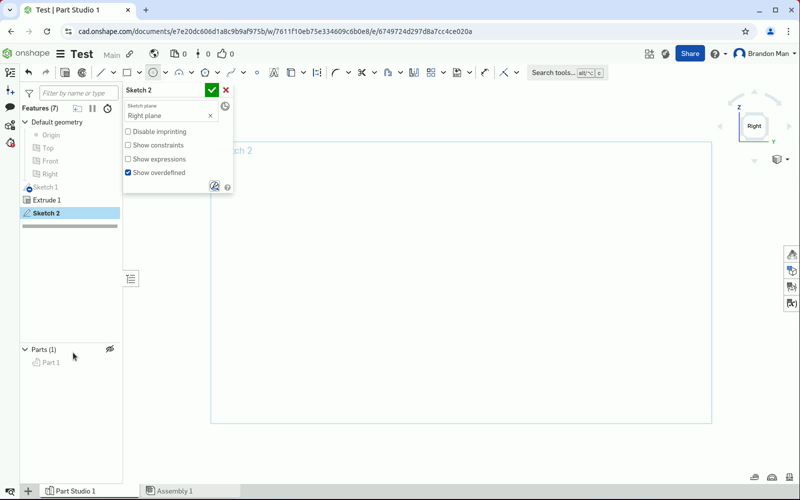
key_down(shift)
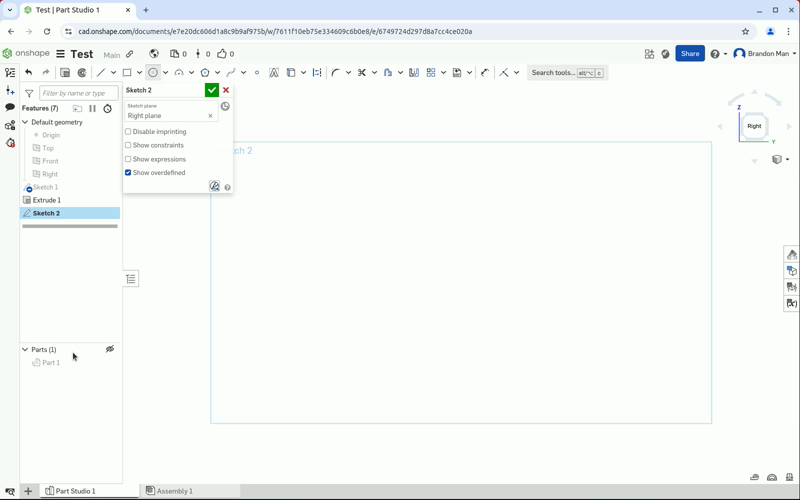
mouse_move(461, 282)
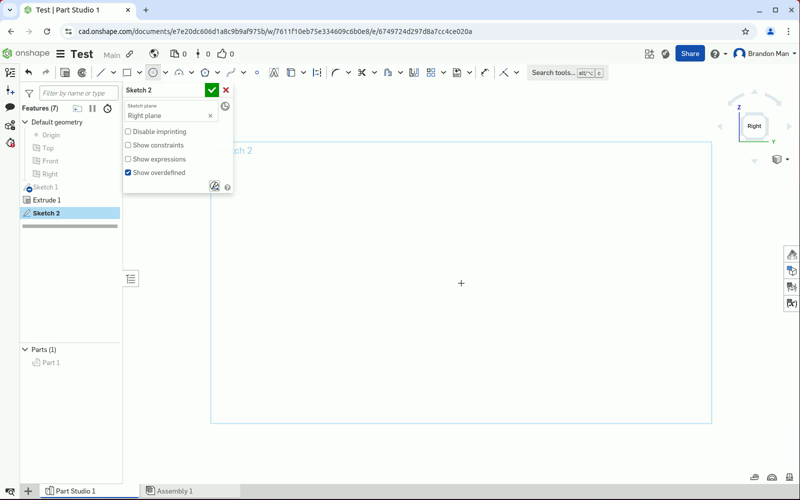
click(461, 282)
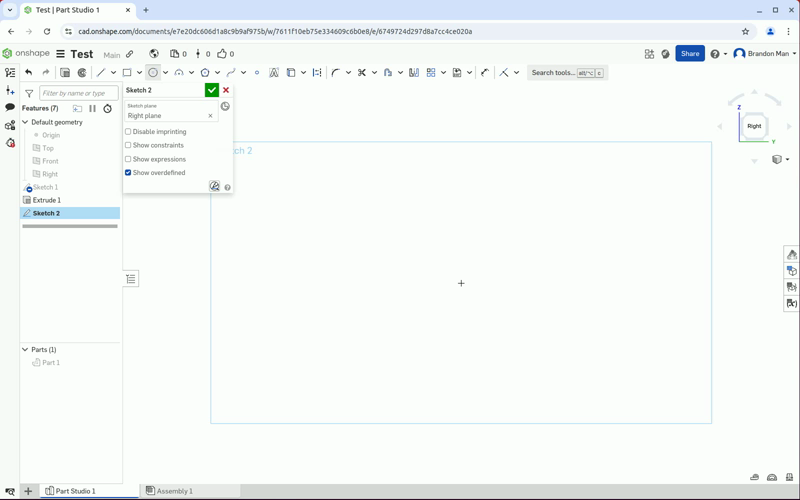
key_up(shift)
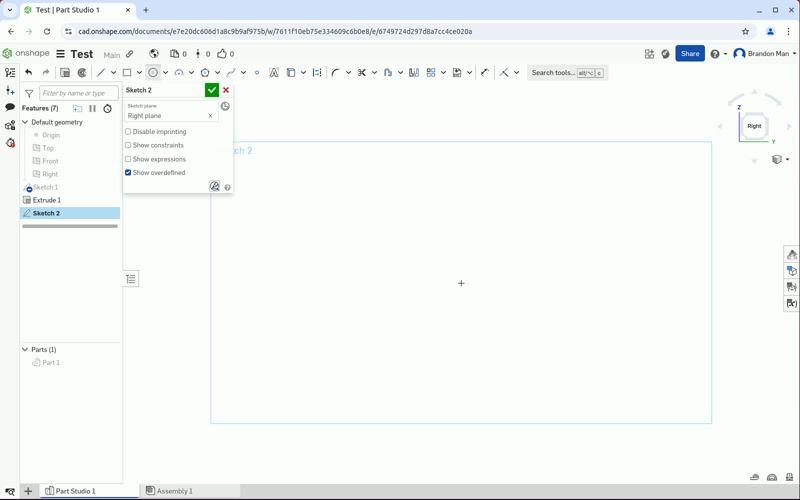
mouse_move(574, 282)
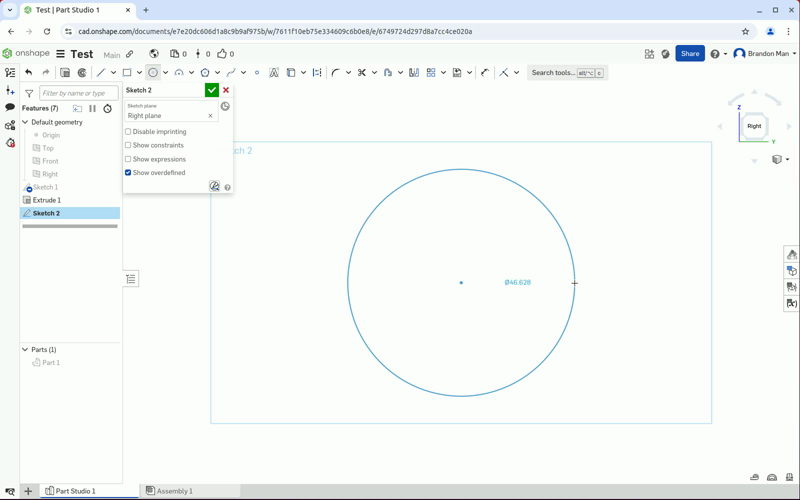
click(574, 282)
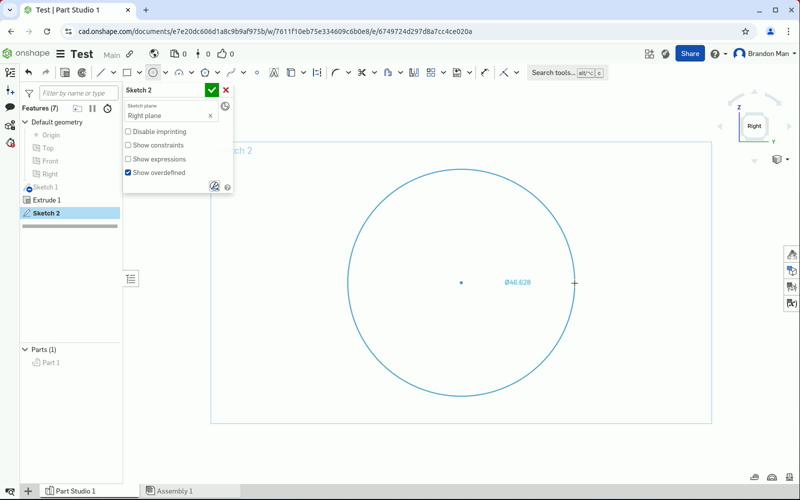
key(esc)
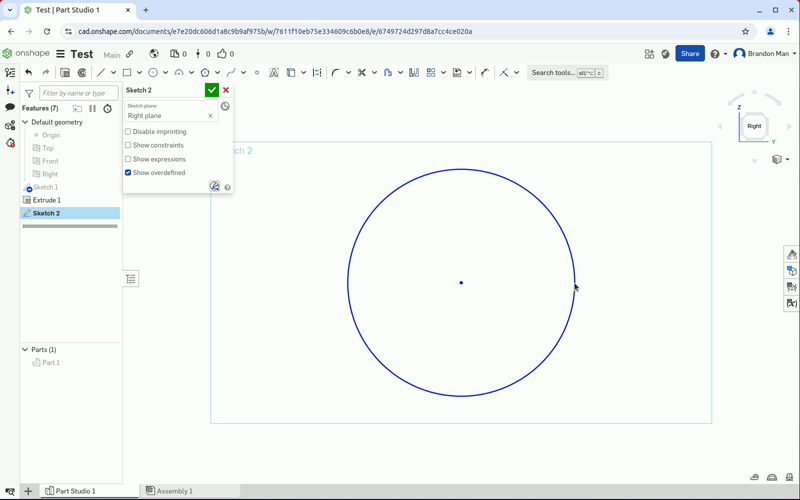
mouse_move(447, 234)
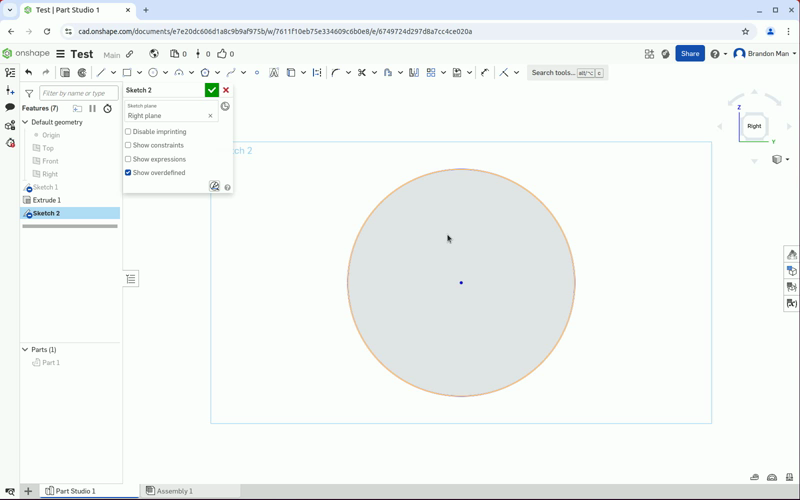
click(447, 234)
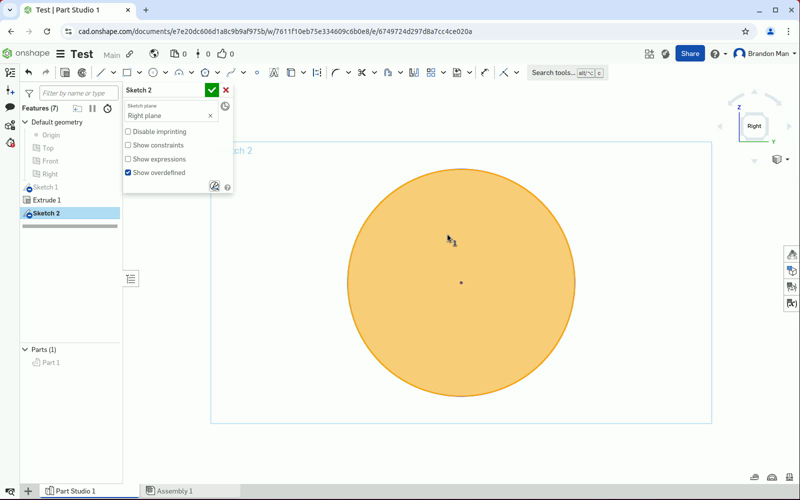
mouse_move(73, 352)
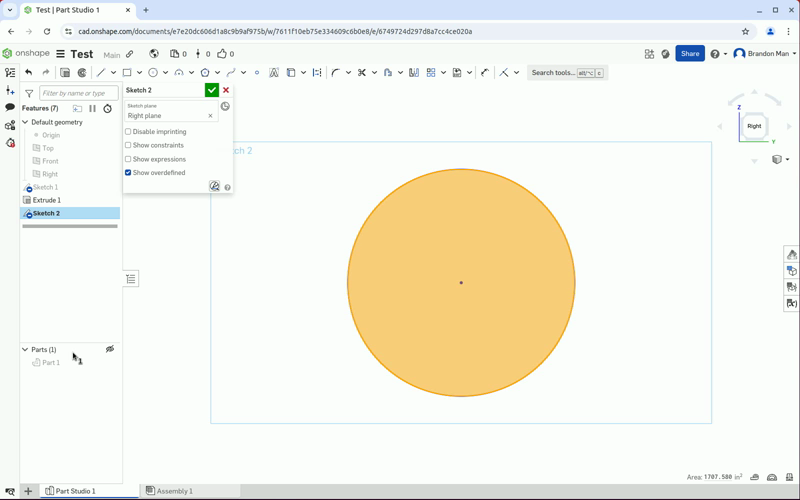
key(shift+y)
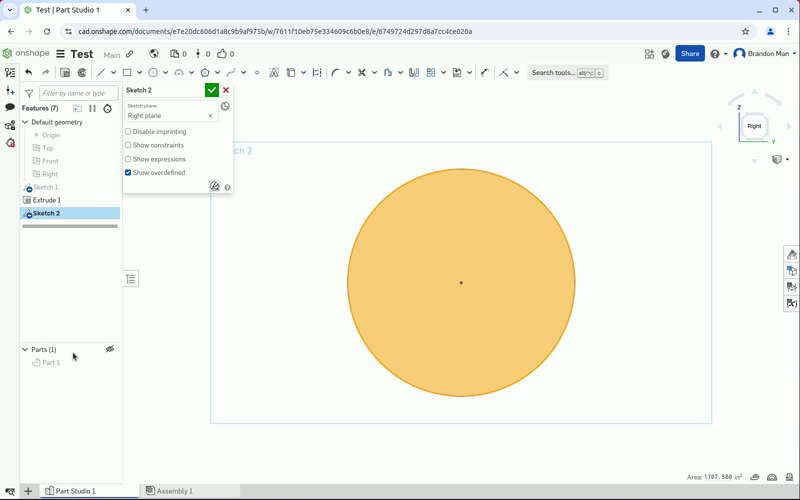
key(shift+e)
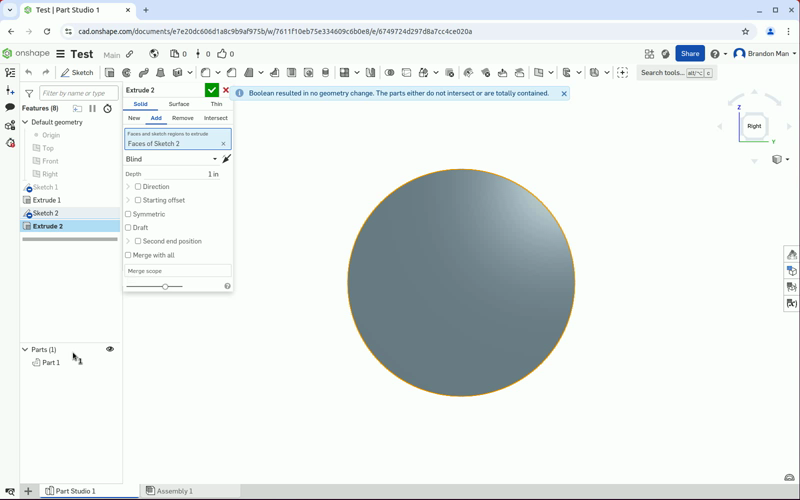
mouse_move(143, 106)
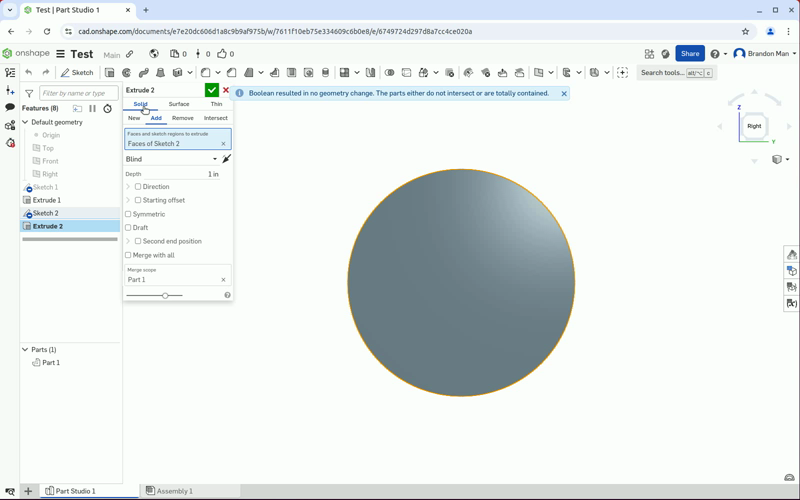
click(143, 106)
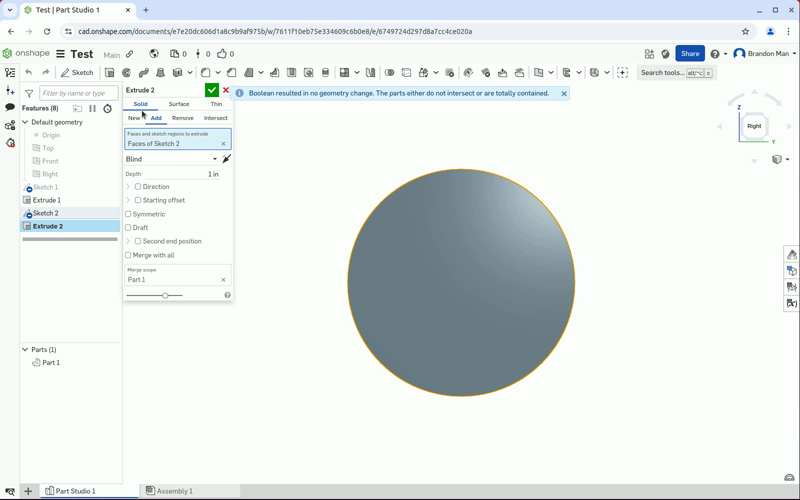
mouse_move(137, 120)
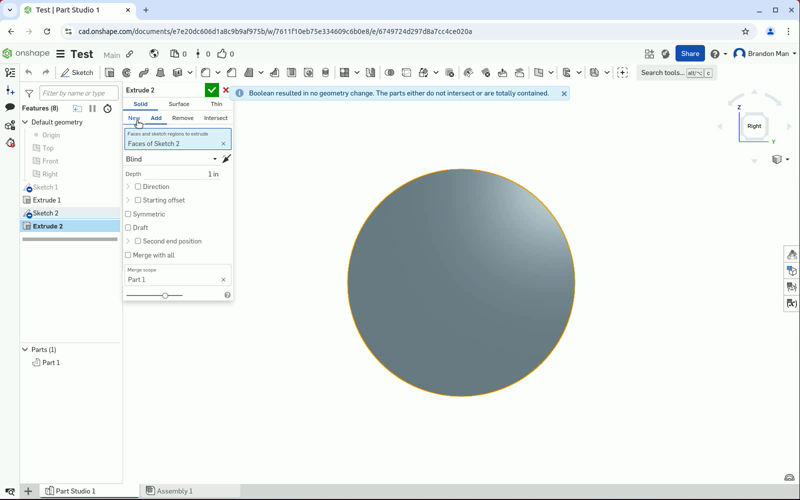
click(137, 120)
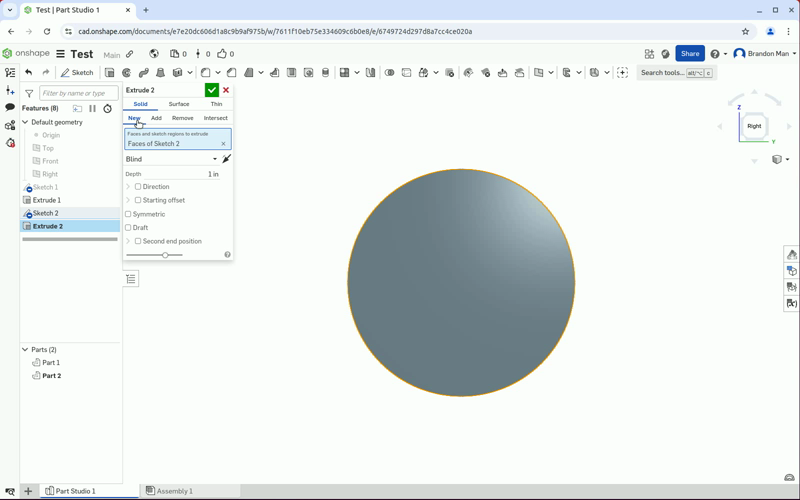
key(tab, 4)
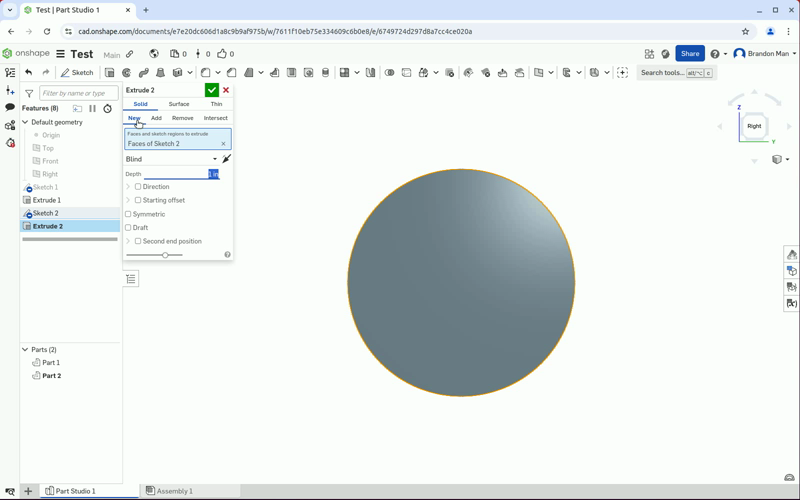
text(4.814)
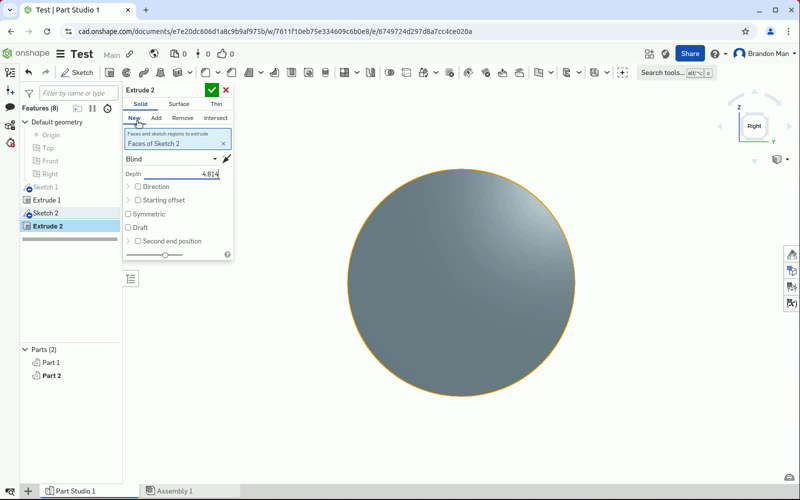
key(tab, 3)
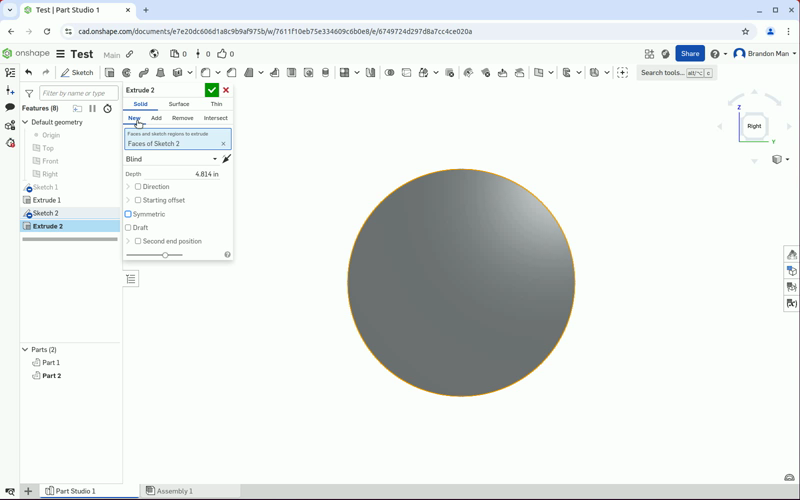
key(space)
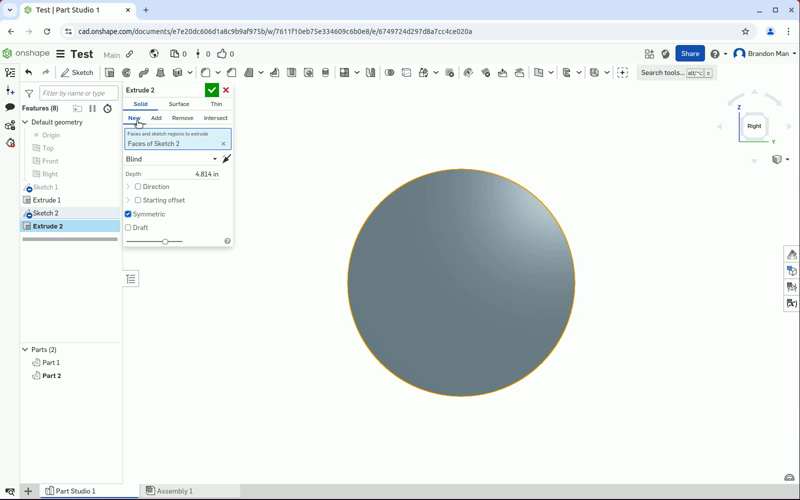
key(enter)
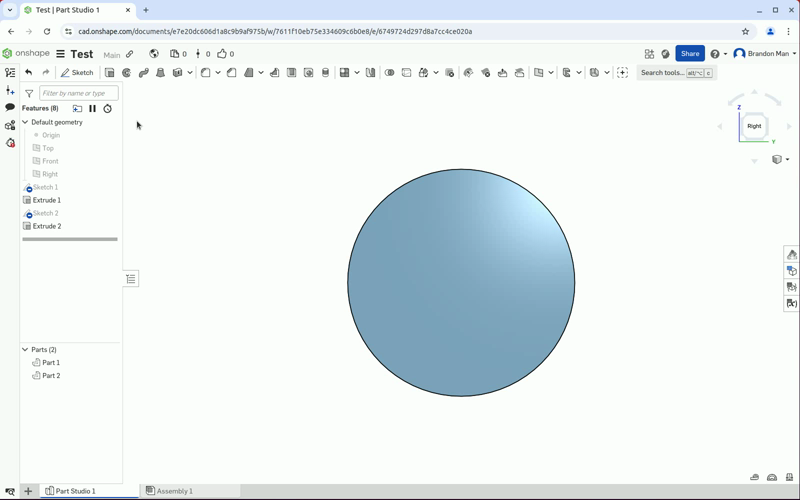
key(shift+h)
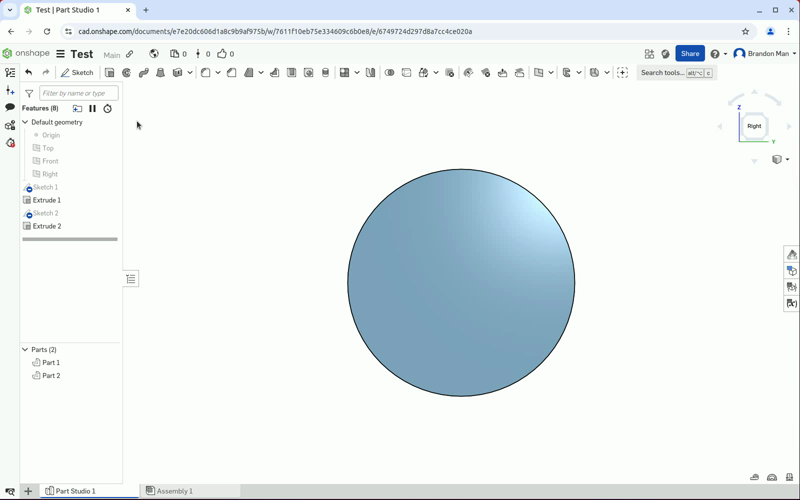
key(shift+h)
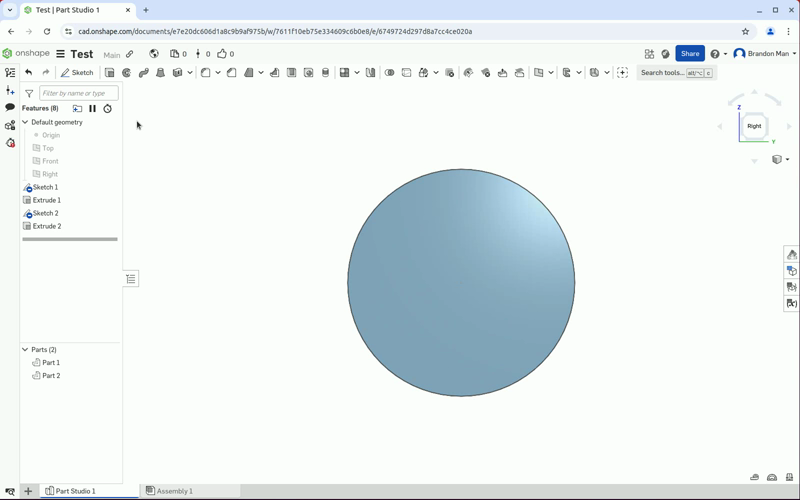
key(shift+7)
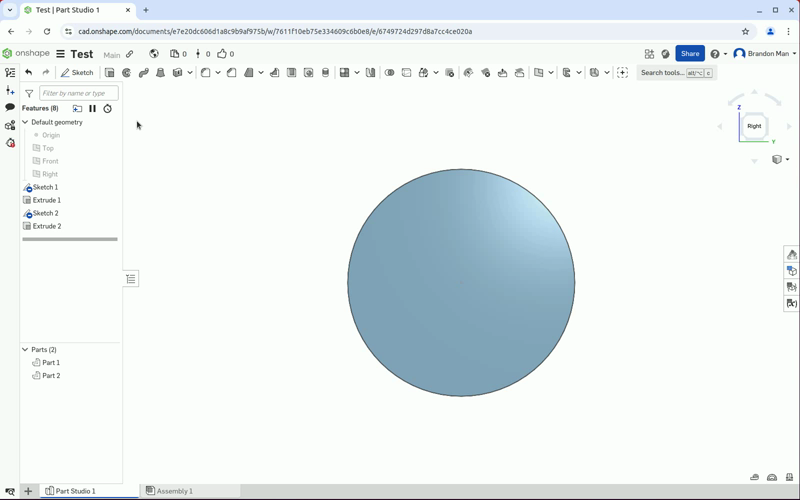
key(right, 2)
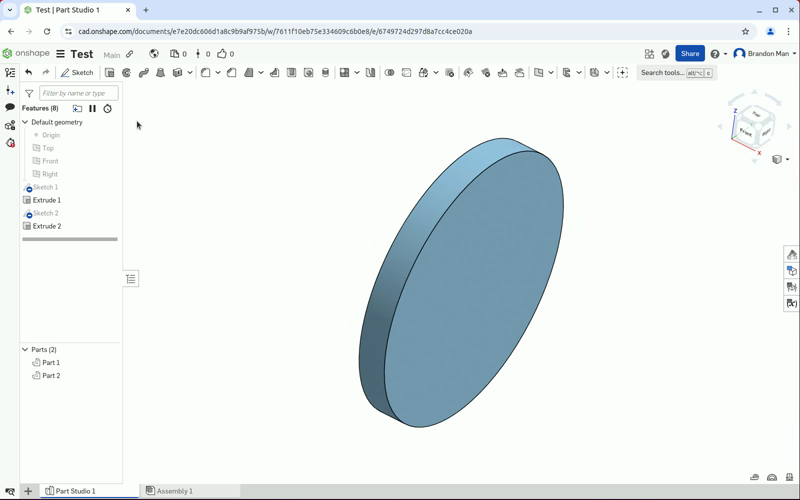
key(down, 2)
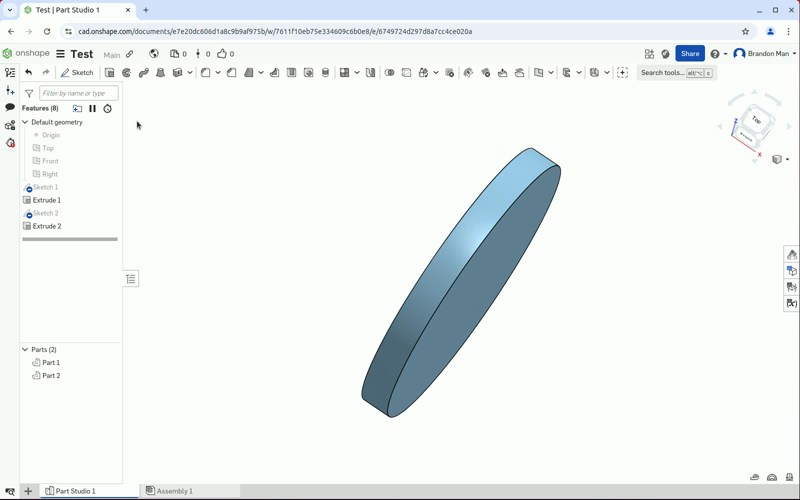
key(up, 2)
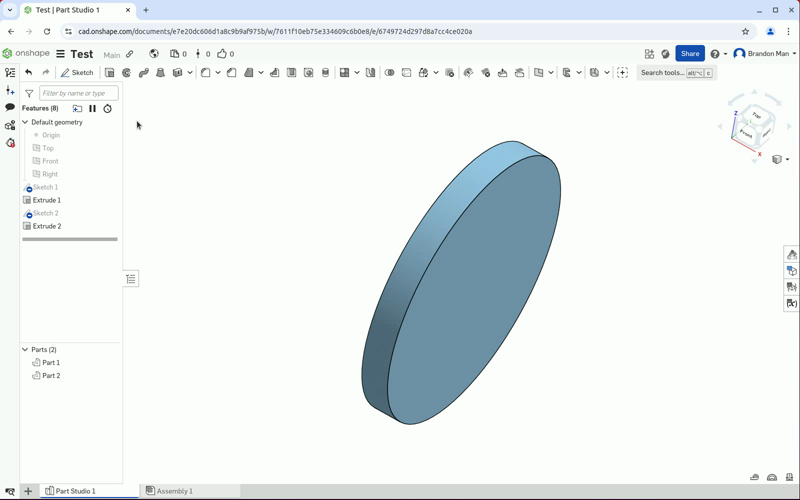
key(left, 2)
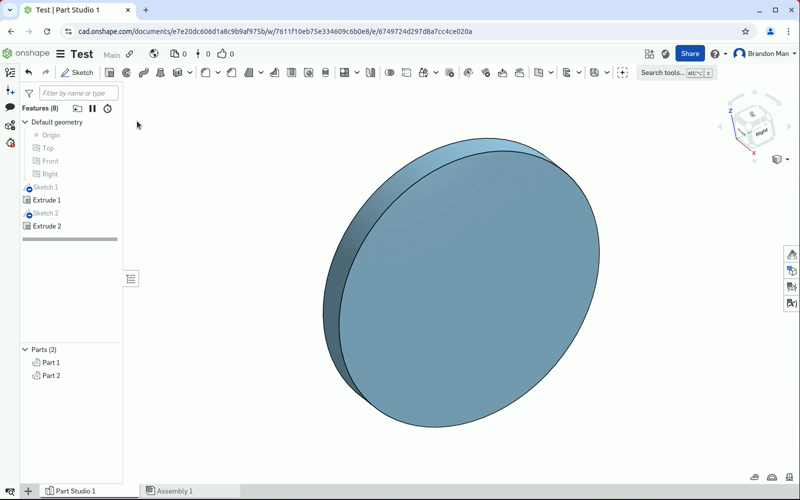
mouse_move(73, 189)
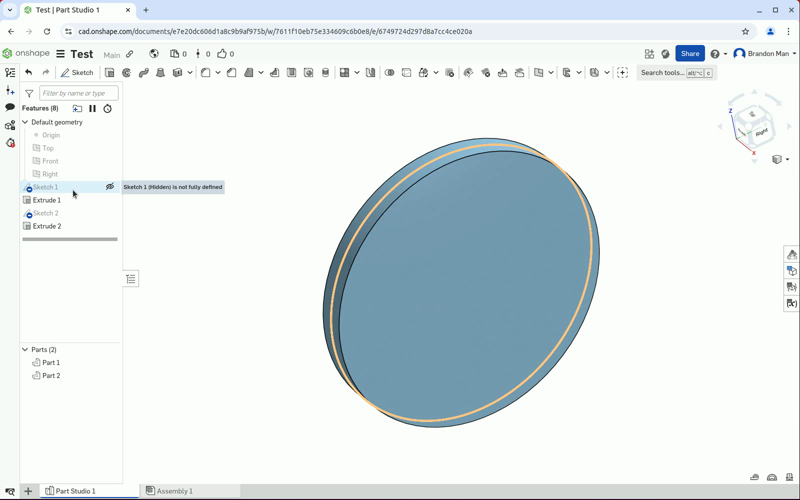
click(73, 189)